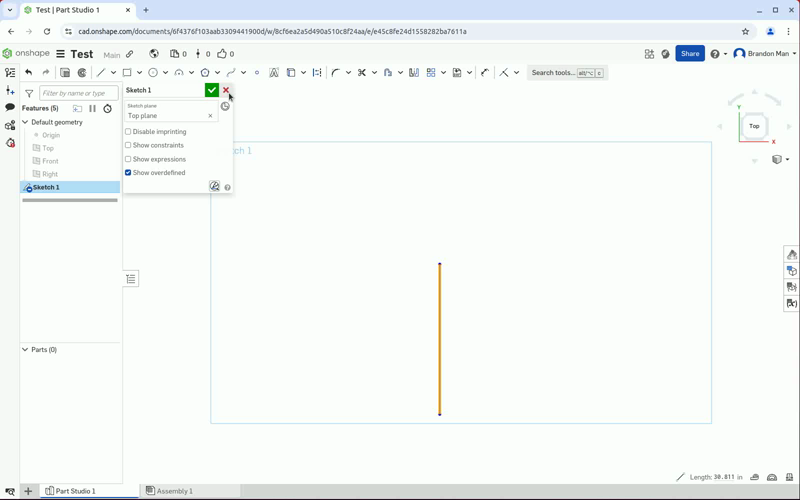
key(shift+h)
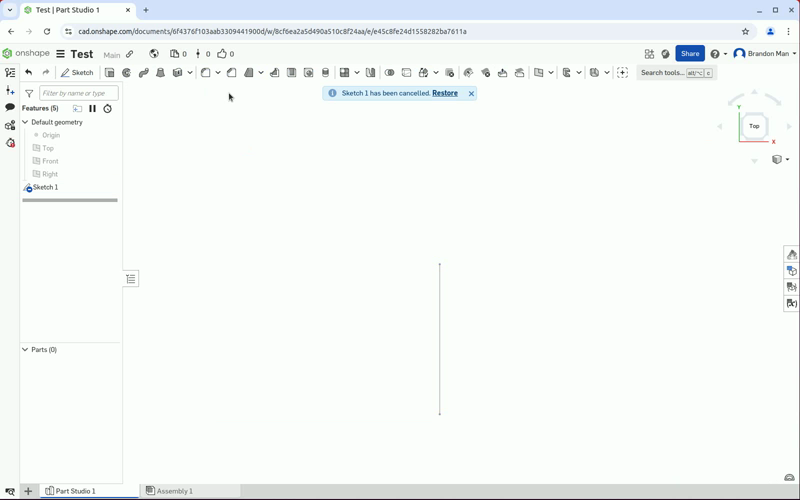
key(shift+s)
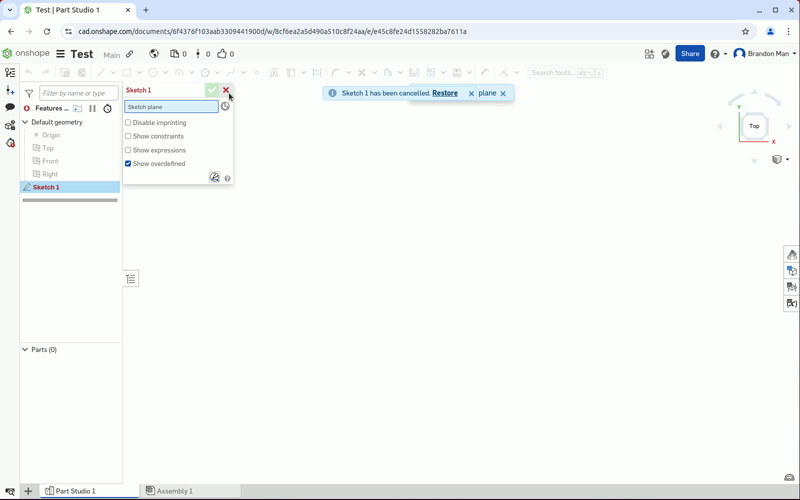
mouse_move(73, 150)
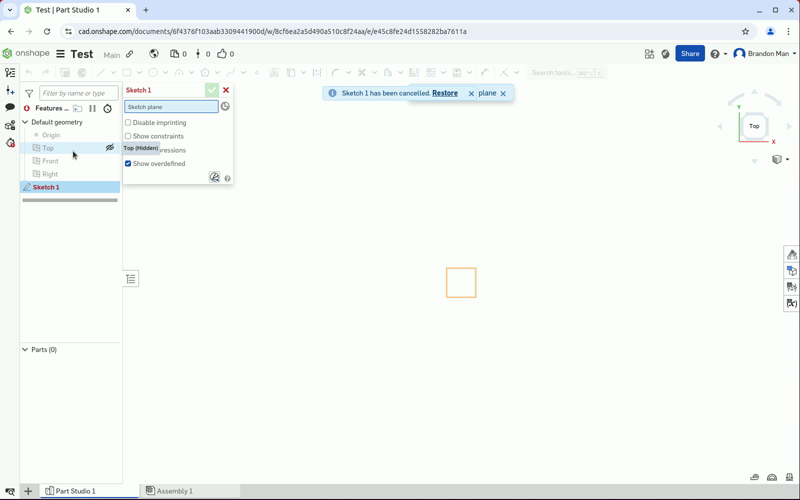
click(73, 150)
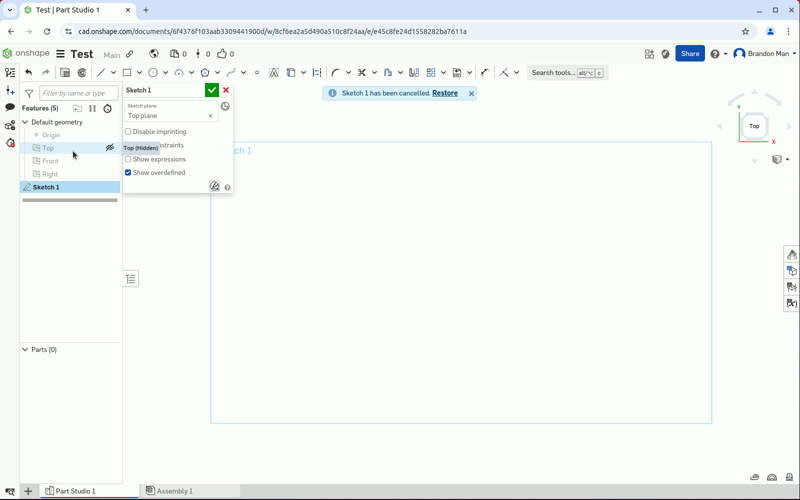
mouse_move(73, 352)
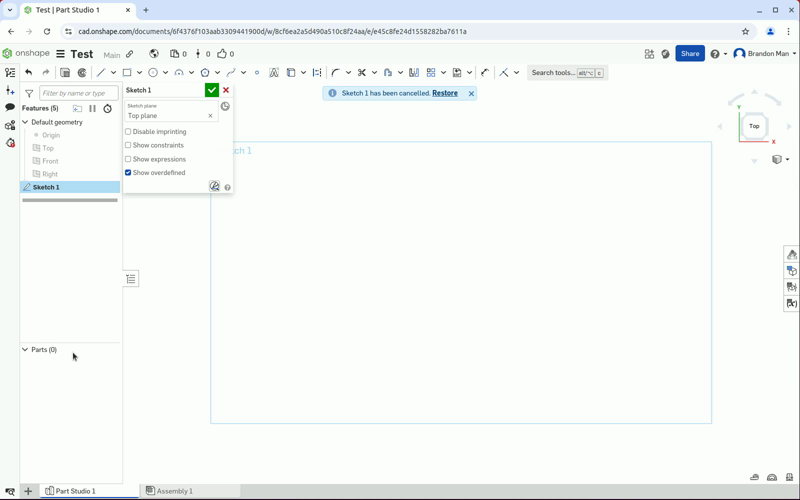
key(y)
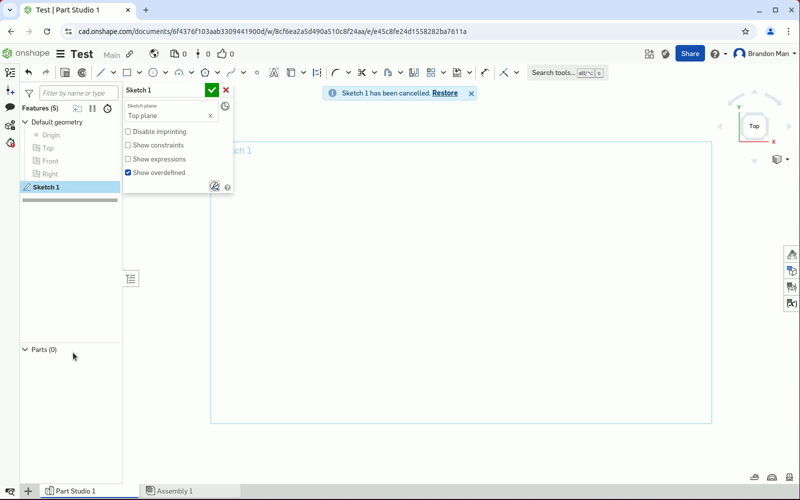
key(c)
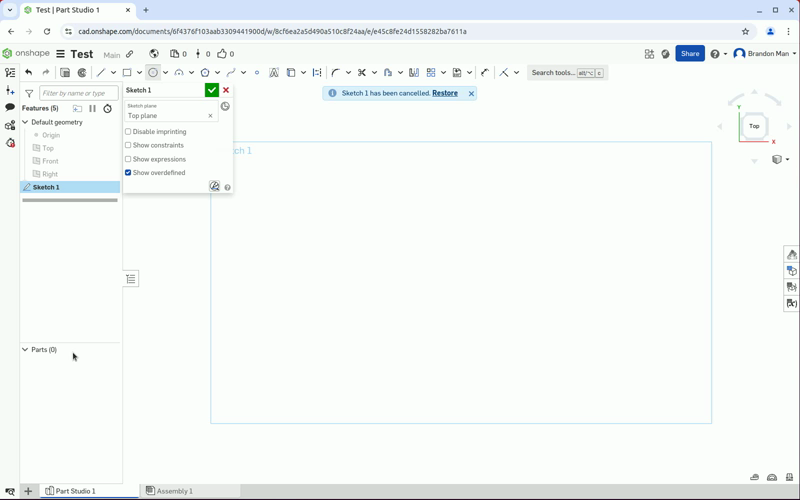
key_down(shift)
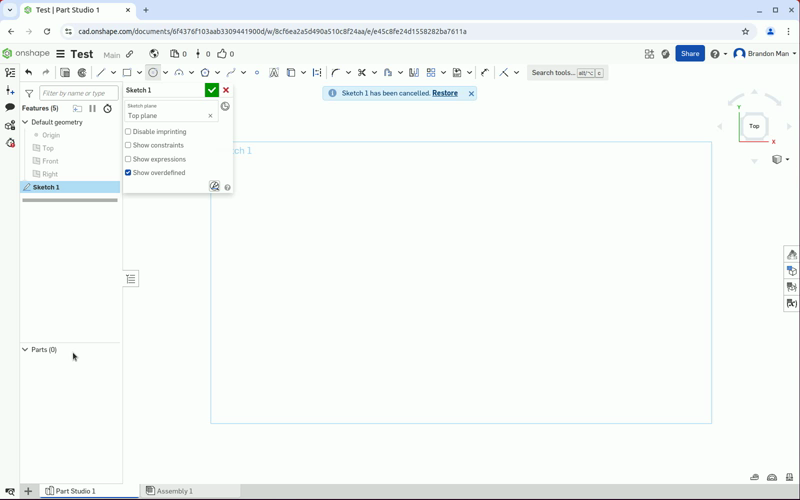
mouse_move(461, 282)
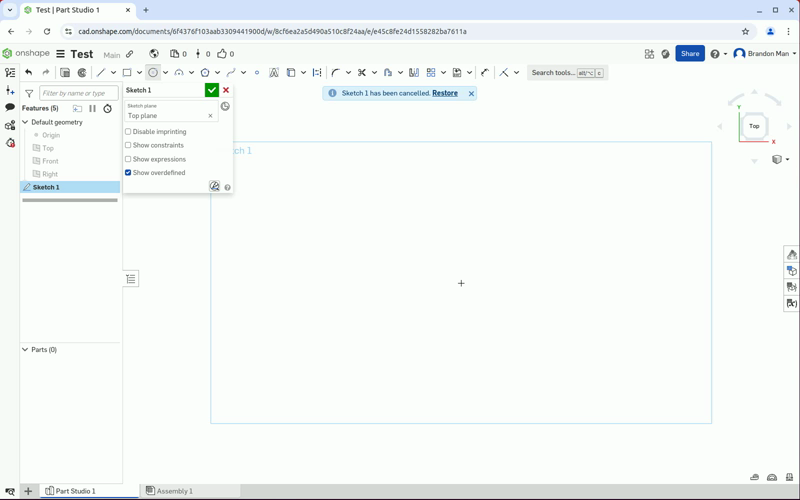
click(461, 282)
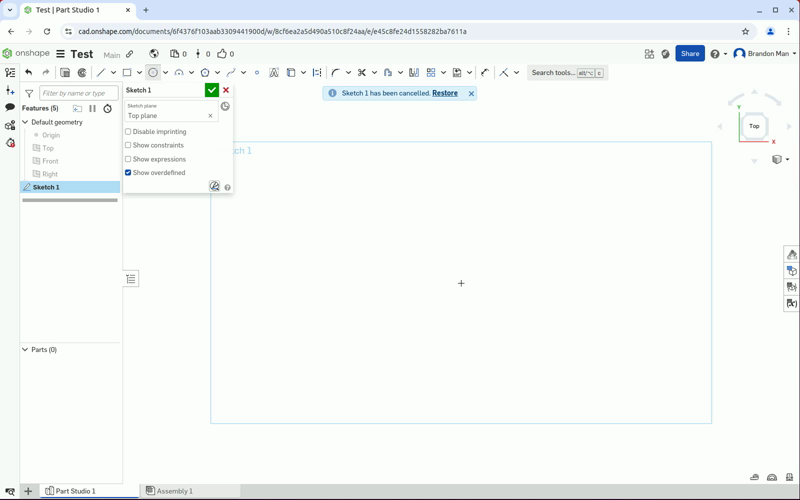
key_up(shift)
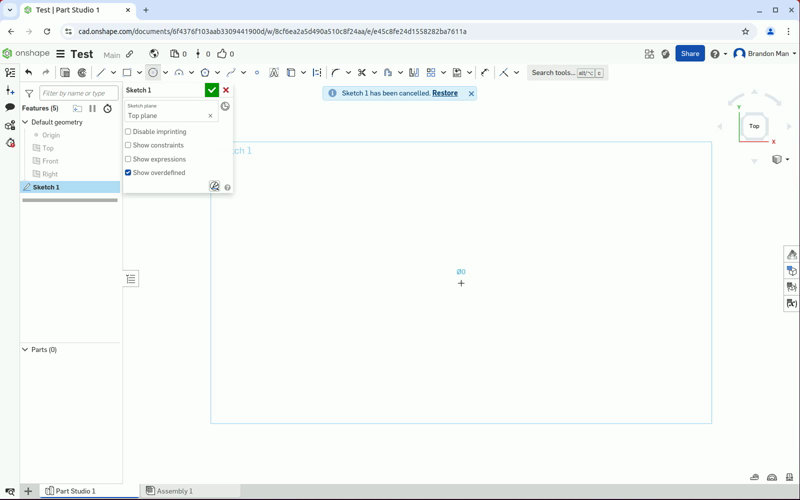
mouse_move(574, 282)
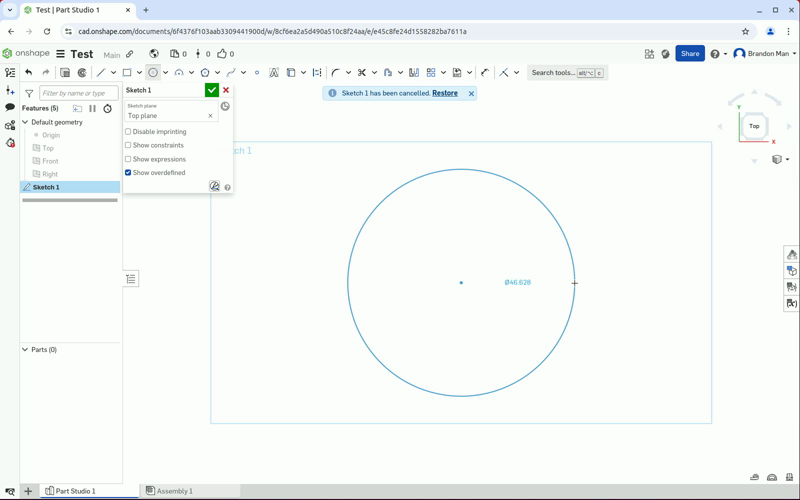
click(574, 282)
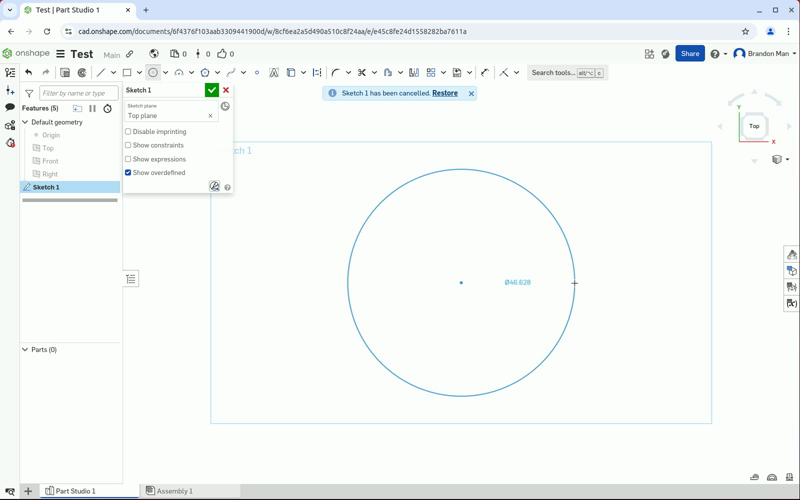
key(esc)
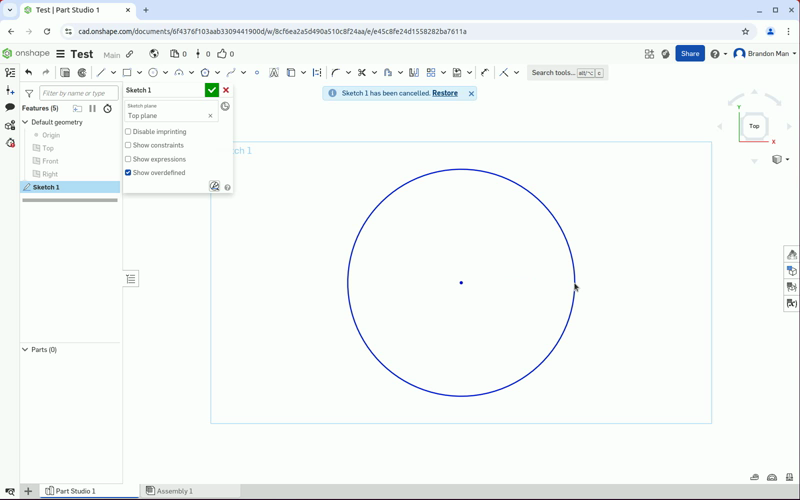
mouse_move(434, 233)
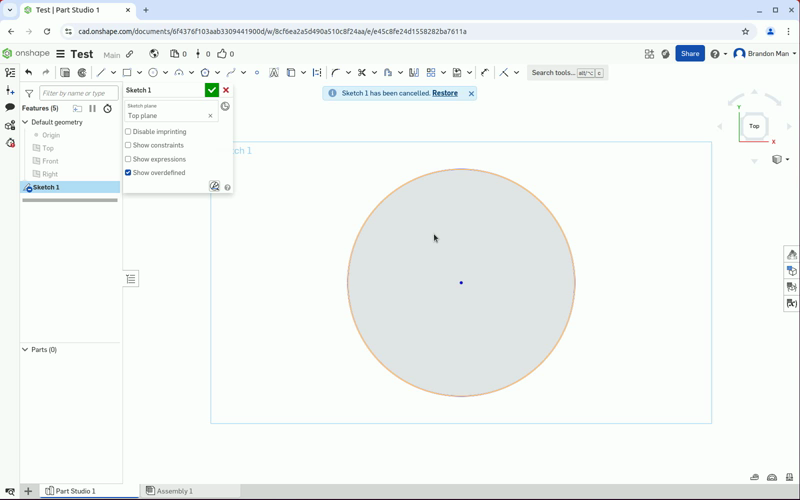
click(434, 233)
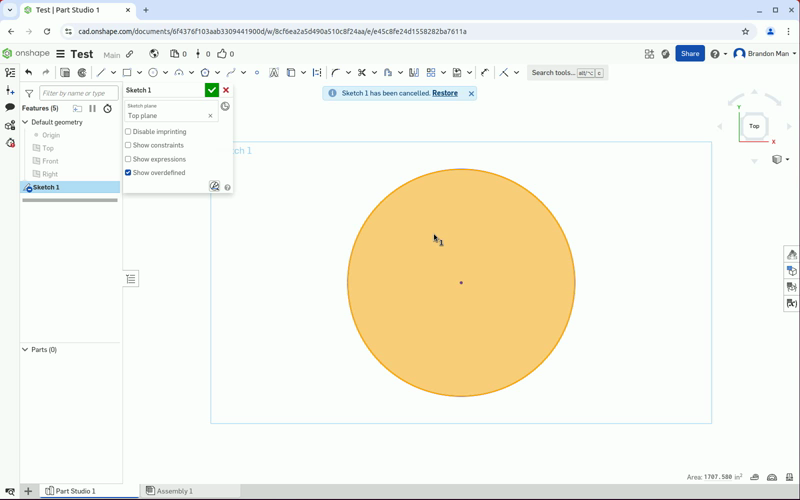
mouse_move(73, 352)
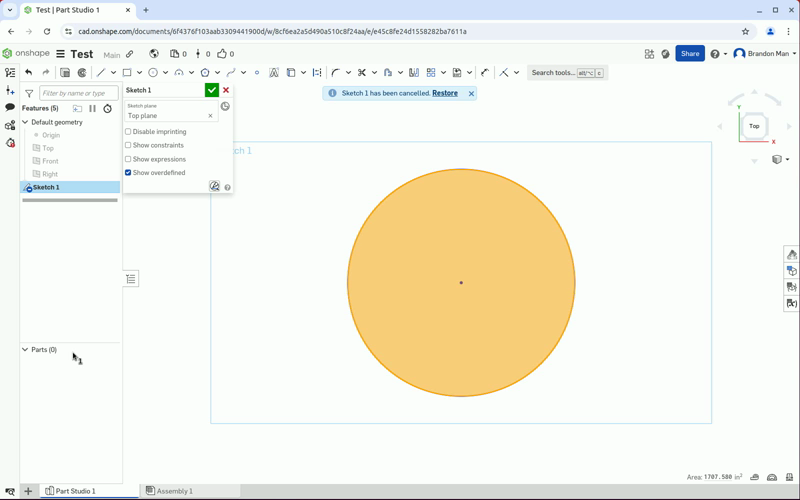
key(shift+y)
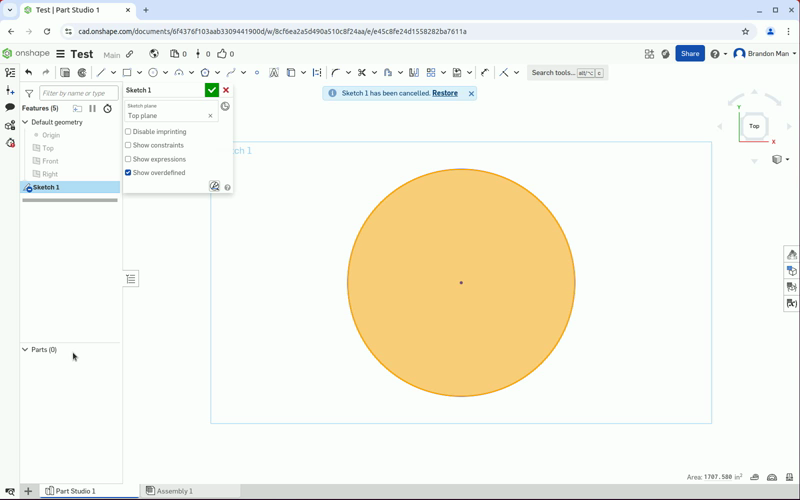
key(shift+e)
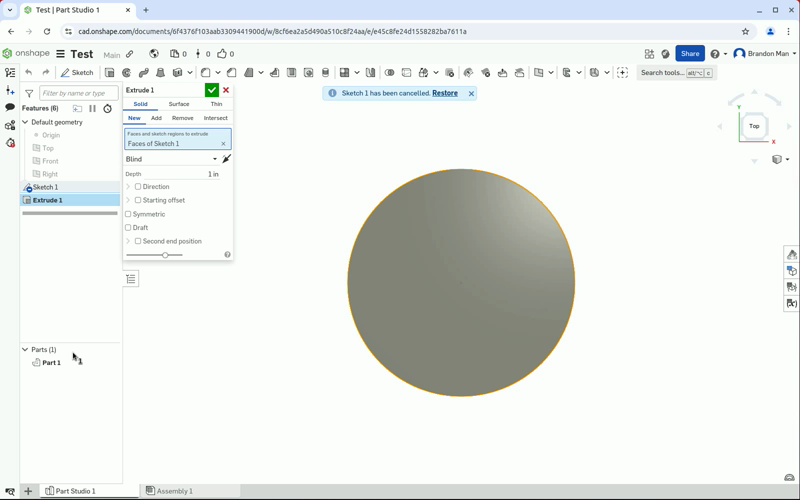
mouse_move(143, 106)
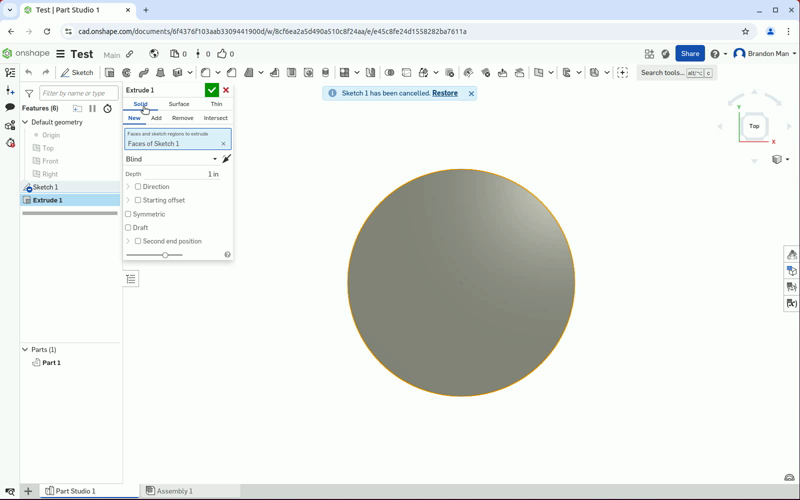
click(143, 106)
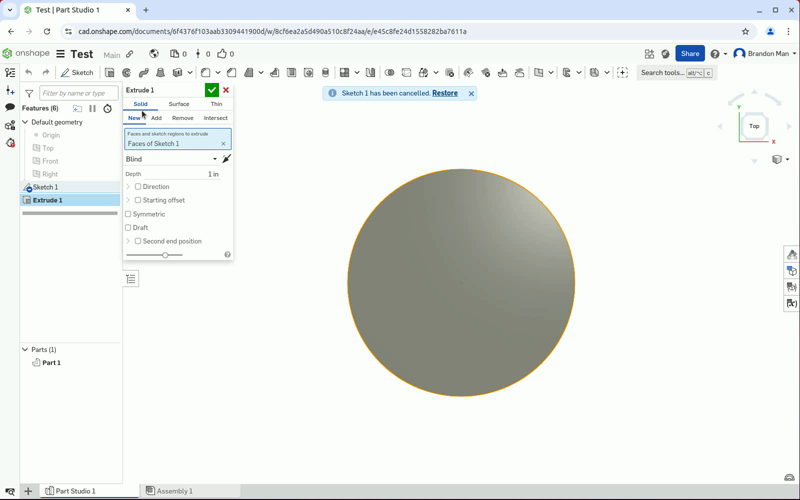
mouse_move(137, 120)
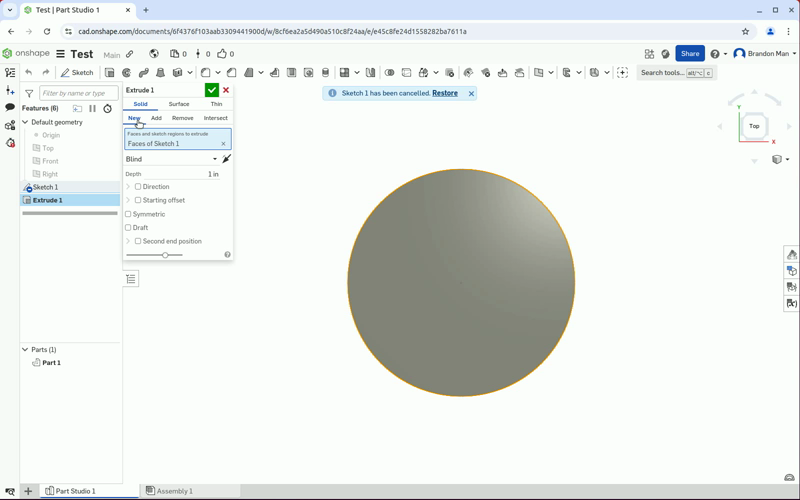
click(137, 120)
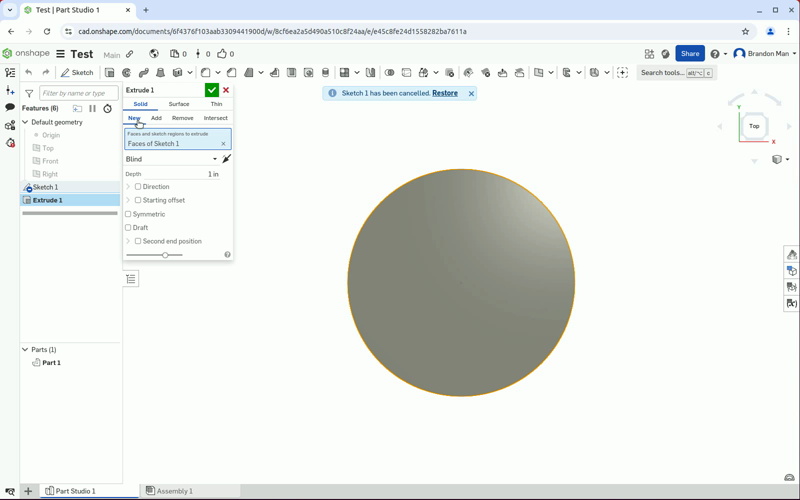
key(tab, 4)
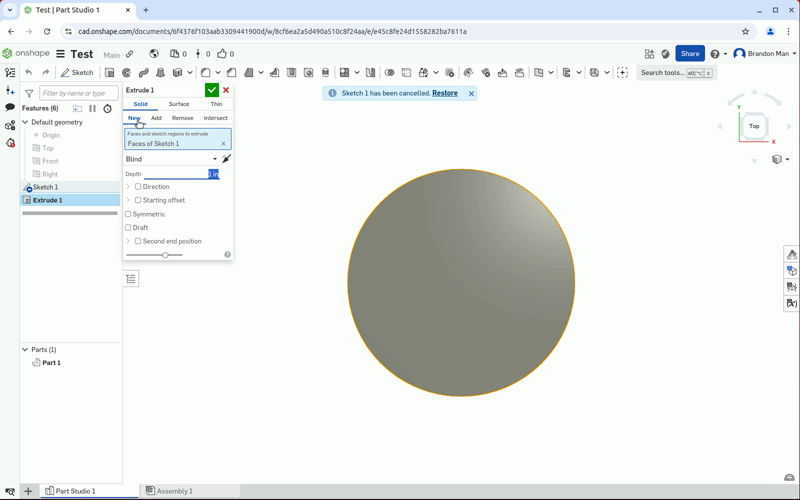
text(23.108)
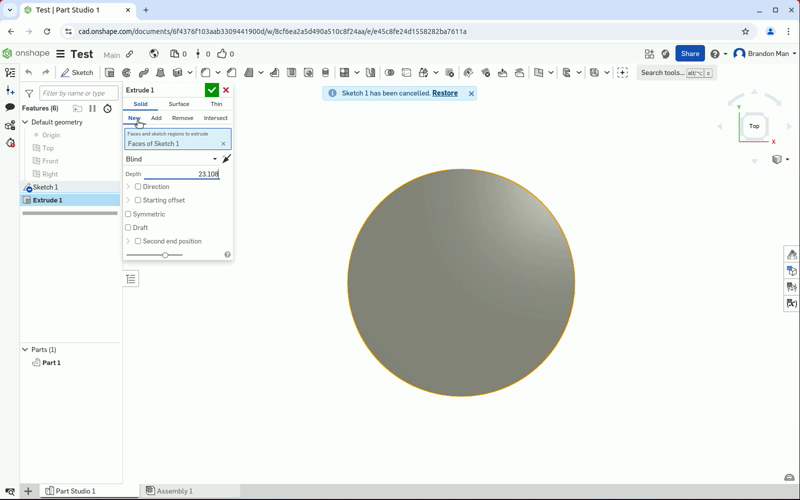
key(enter)
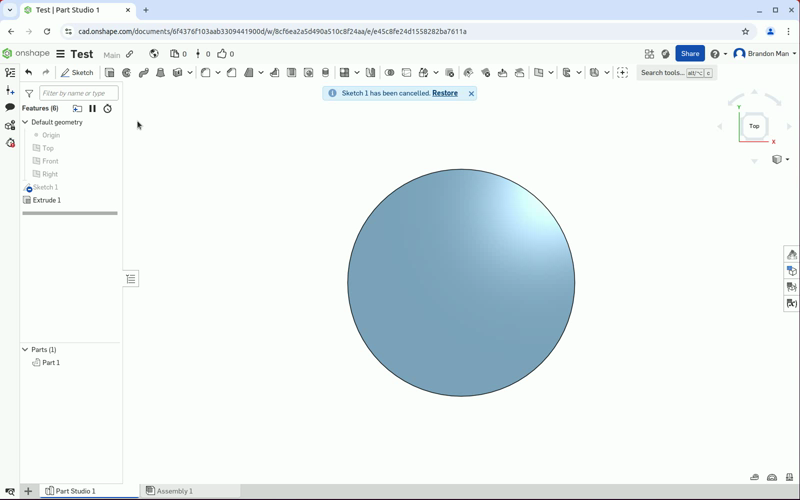
key(shift+h)
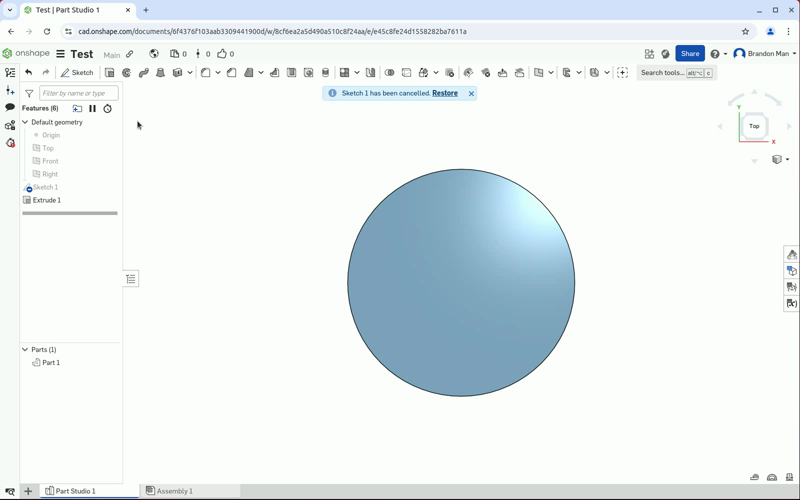
key(shift+h)
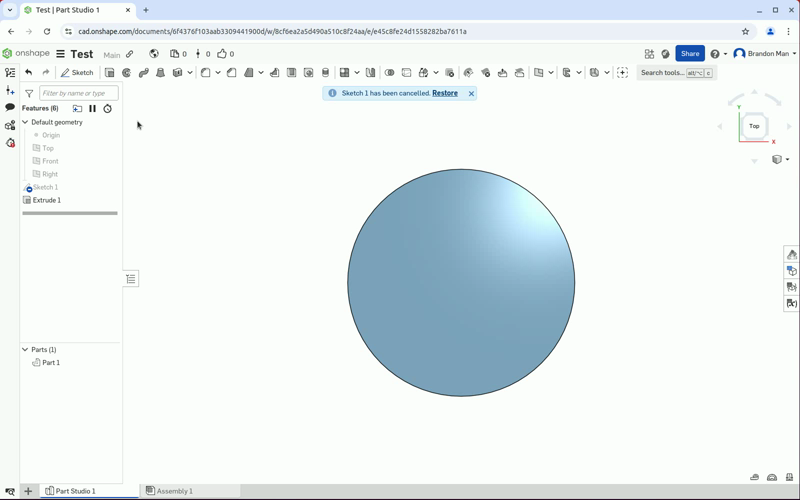
mouse_move(73, 189)
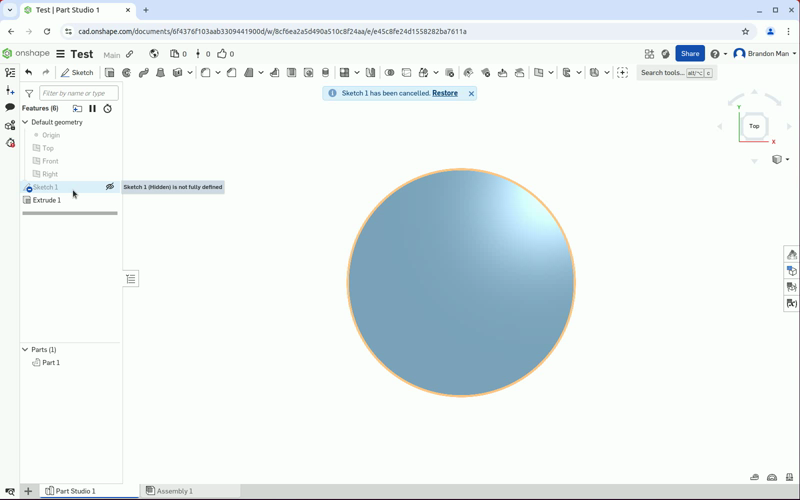
click(73, 189)
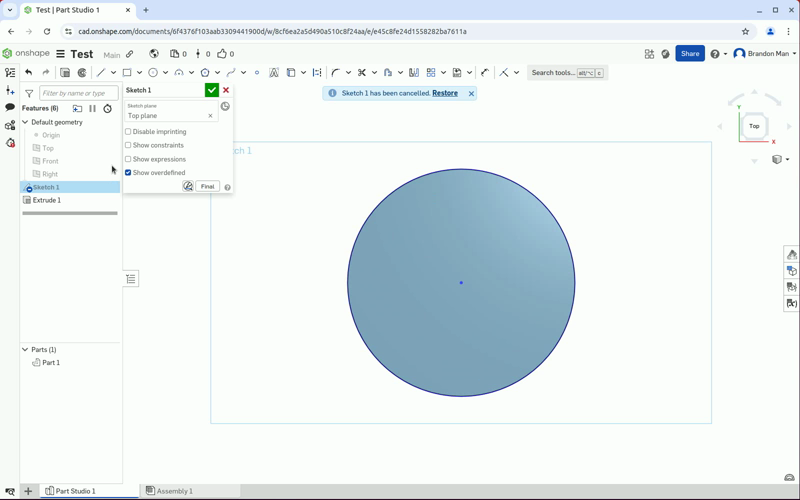
mouse_move(229, 92)
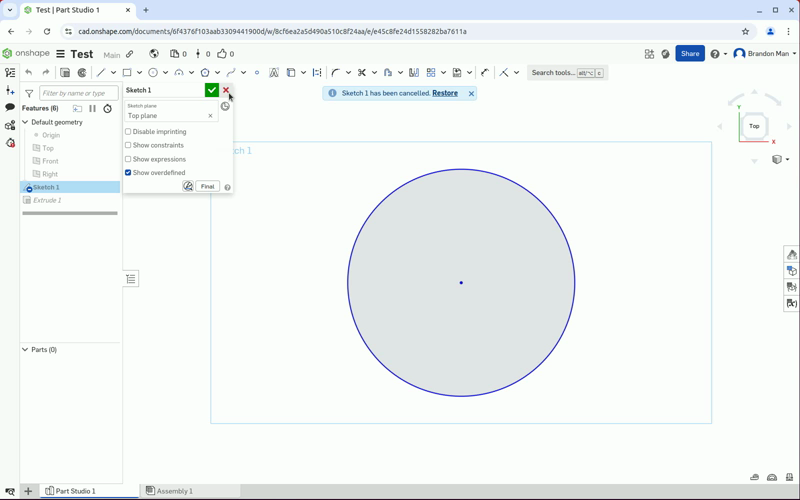
click(229, 92)
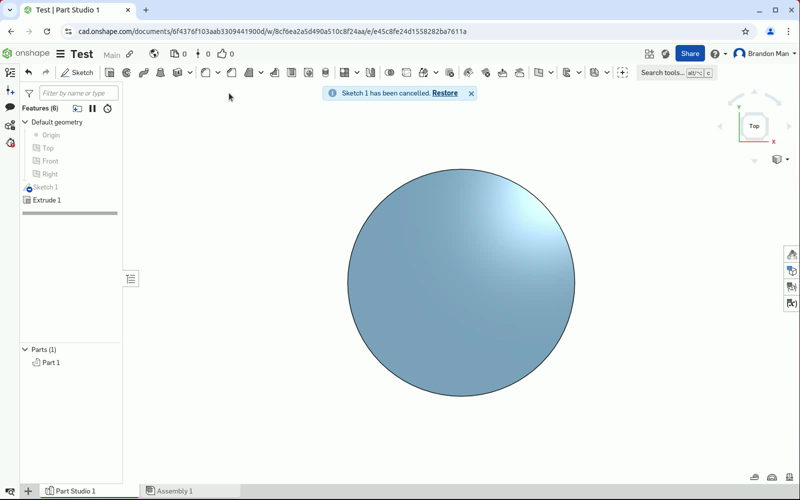
mouse_move(541, 75)
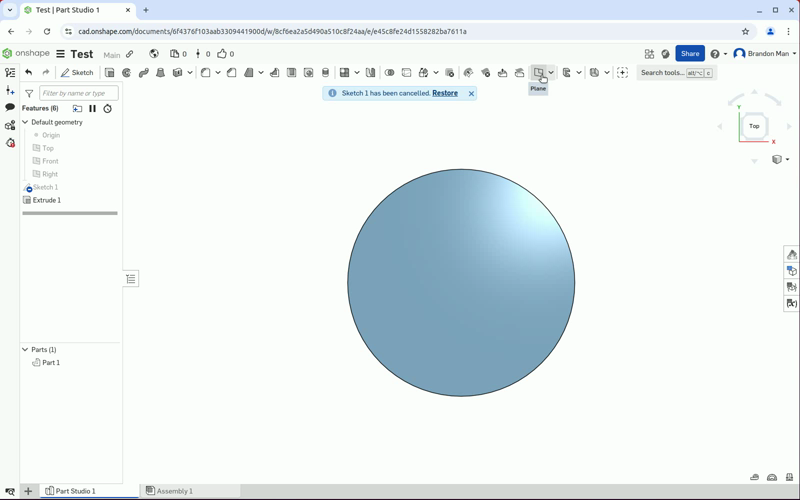
click(541, 75)
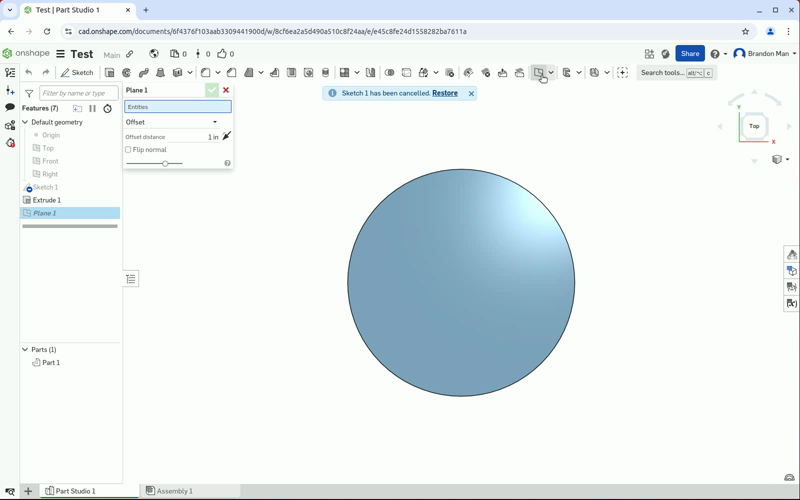
mouse_move(73, 150)
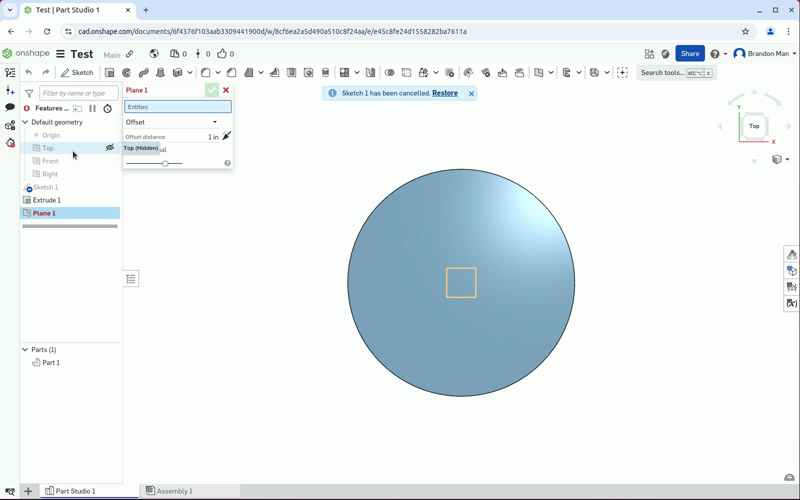
click(73, 150)
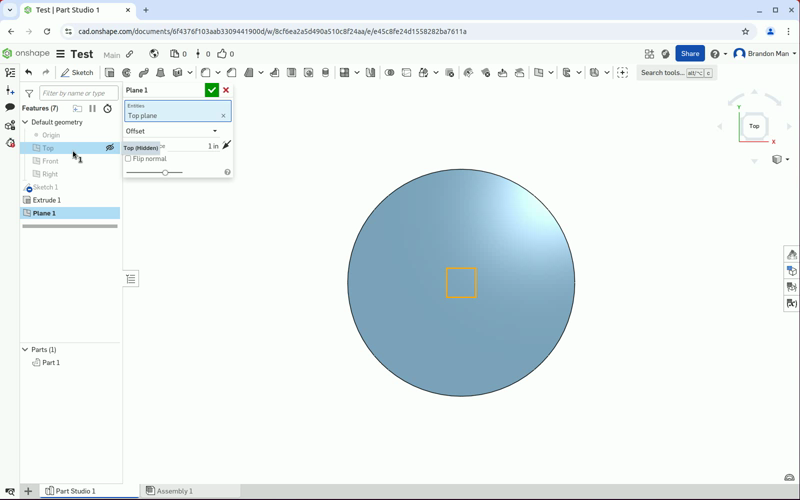
key(tab, 2)
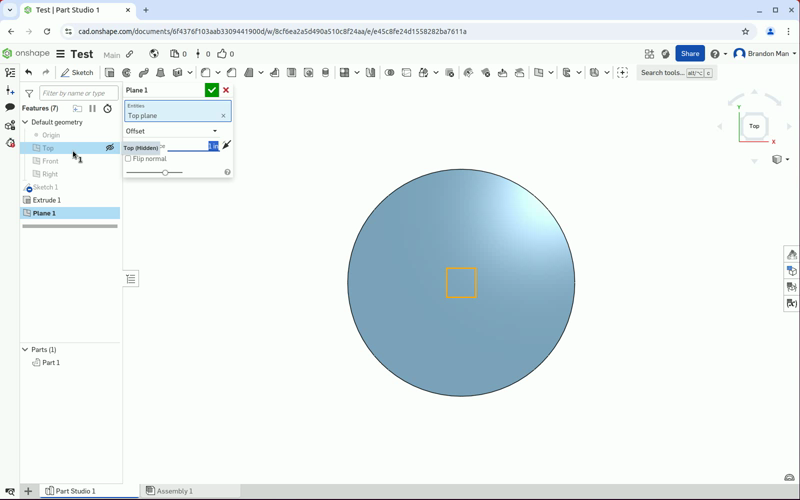
text(23.108)
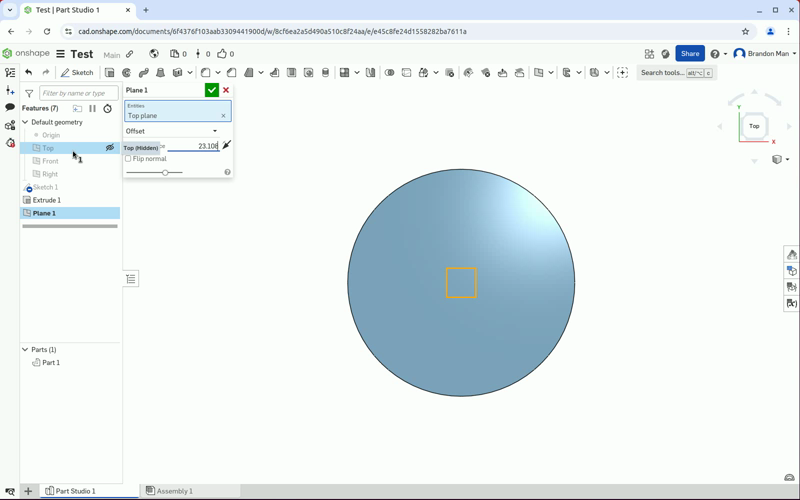
key(enter, 2)
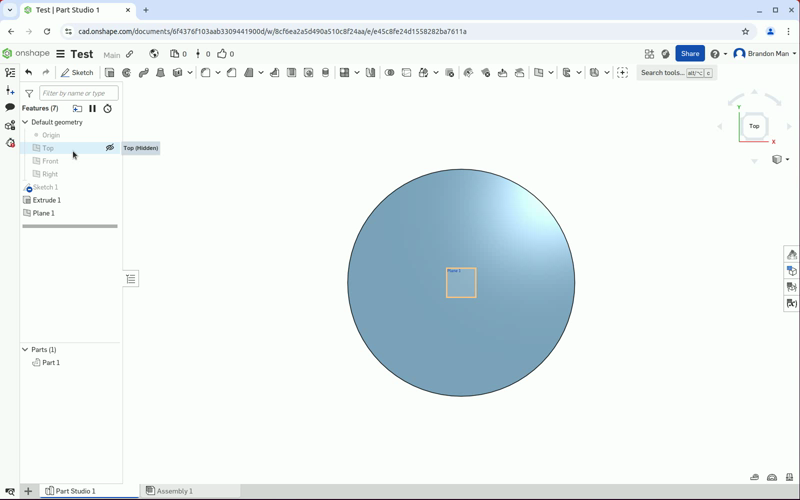
key(shift+s)
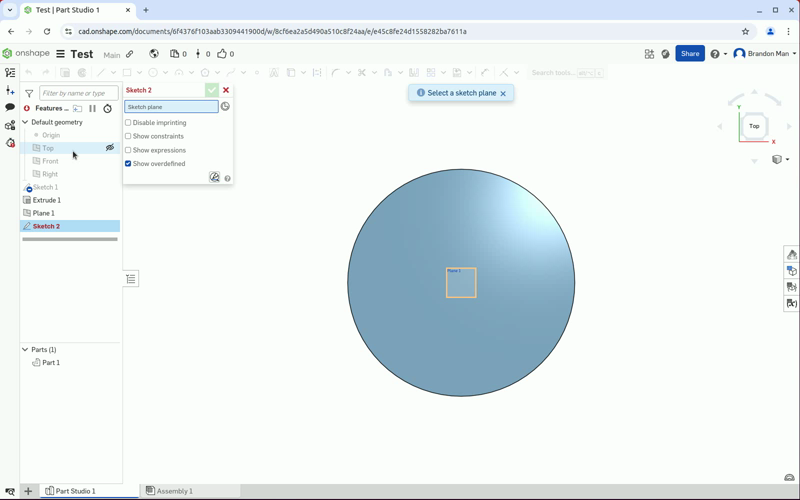
mouse_move(73, 215)
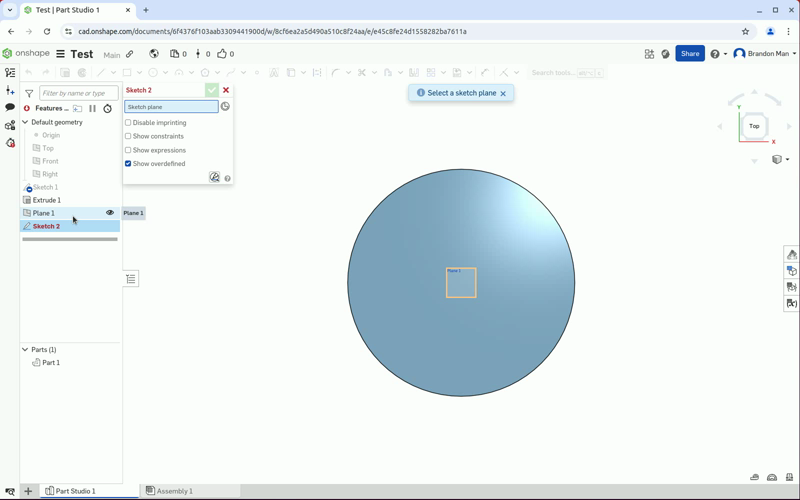
click(73, 215)
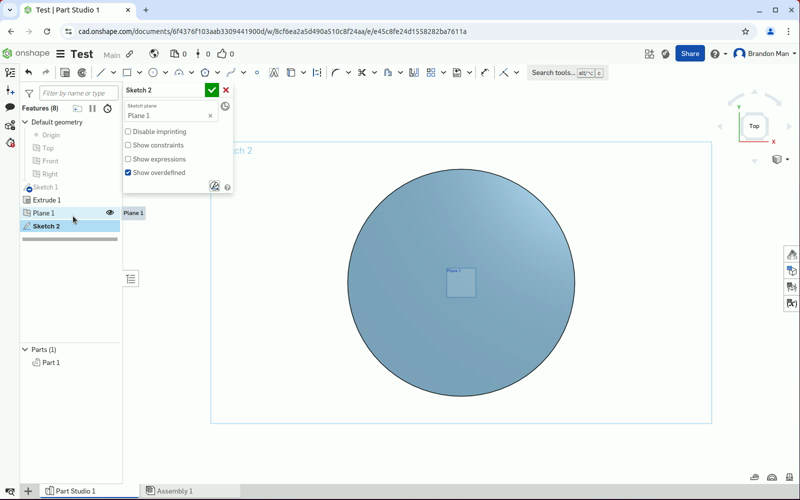
mouse_move(73, 352)
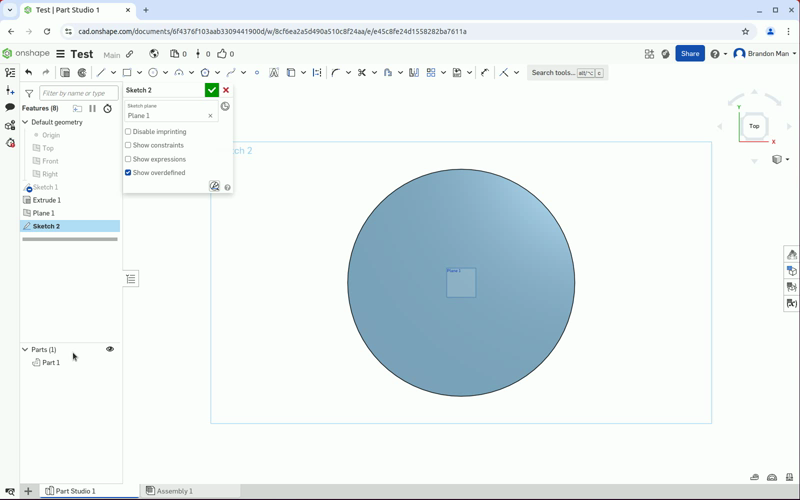
key(y)
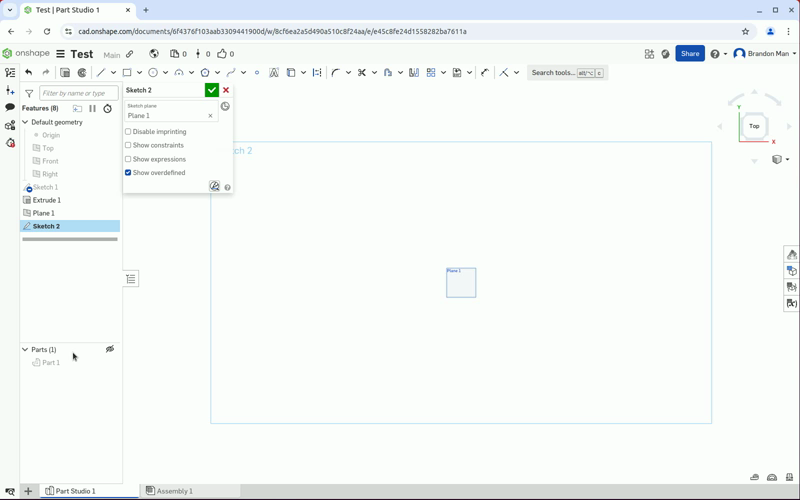
key(c)
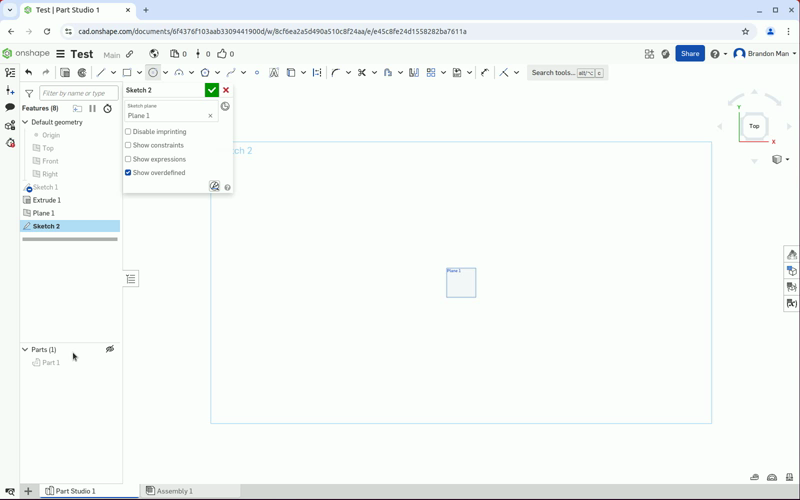
key_down(shift)
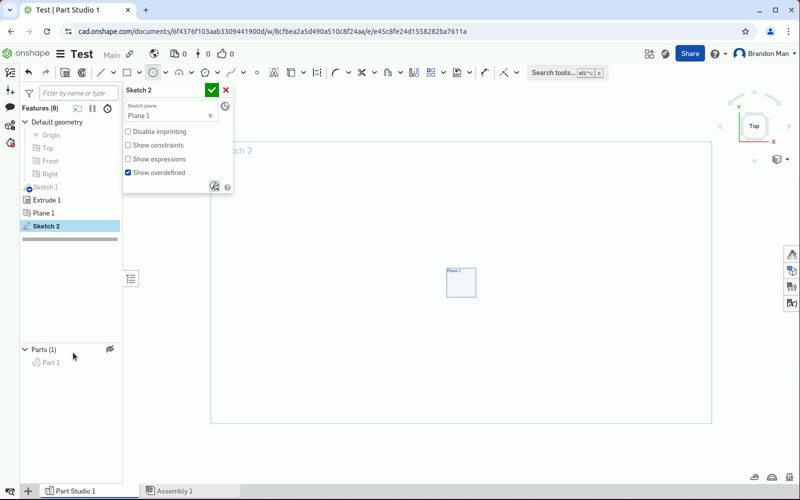
mouse_move(461, 282)
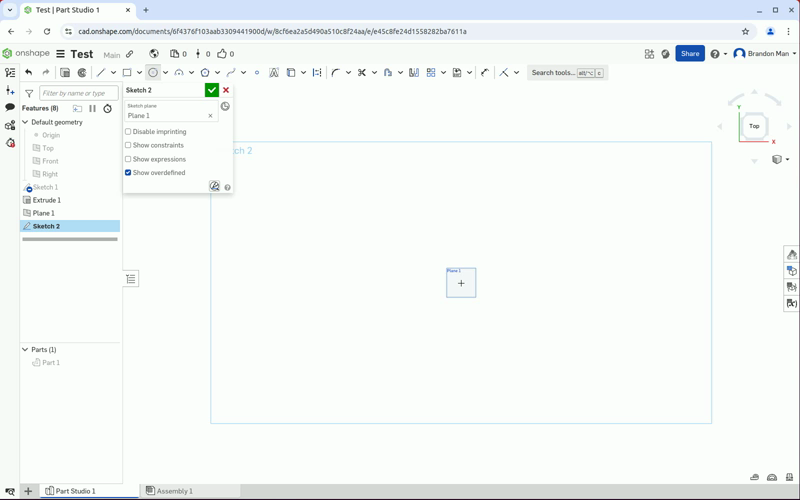
click(461, 282)
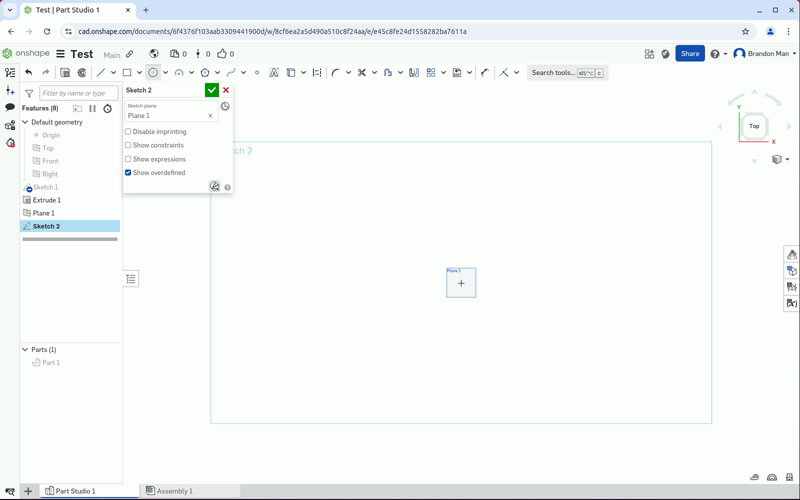
key_up(shift)
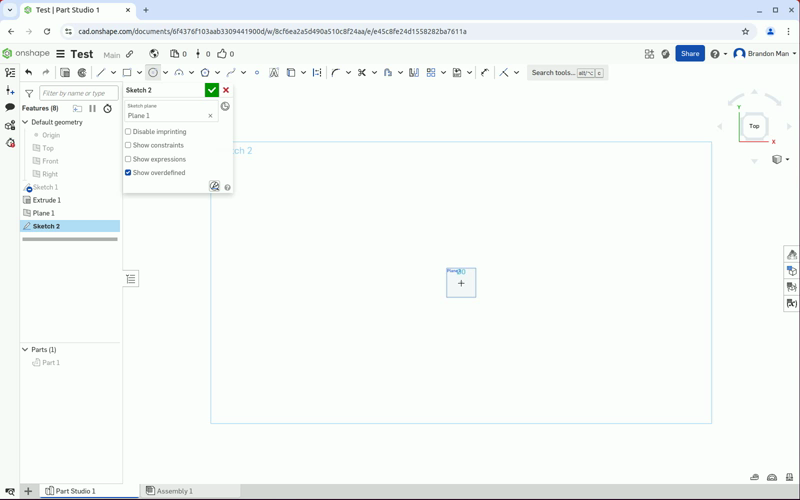
mouse_move(568, 282)
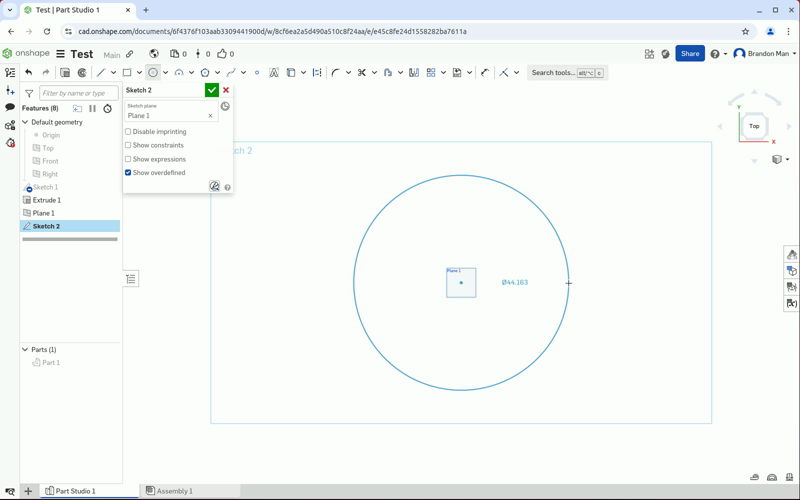
click(568, 282)
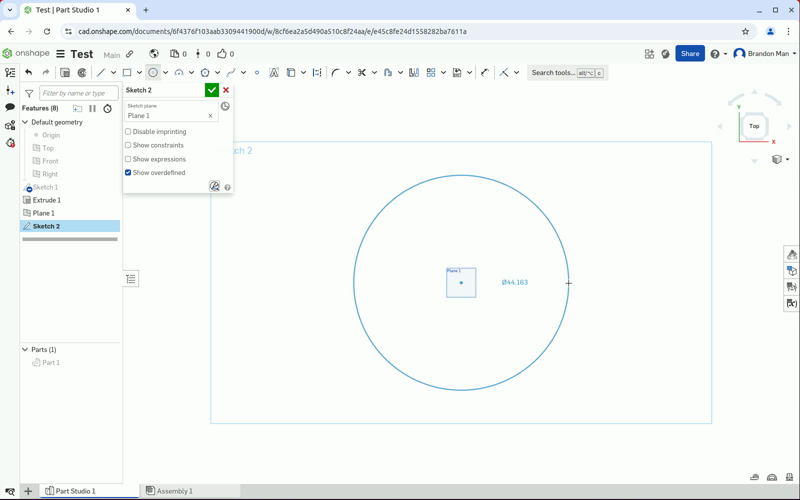
key(esc)
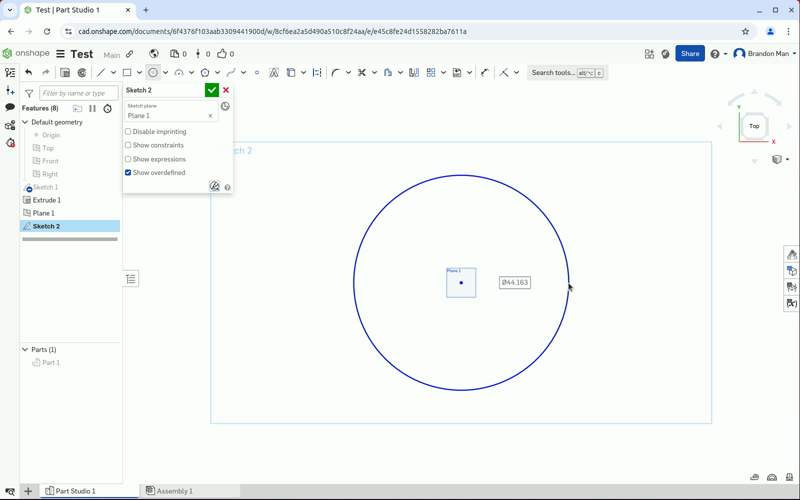
mouse_move(475, 217)
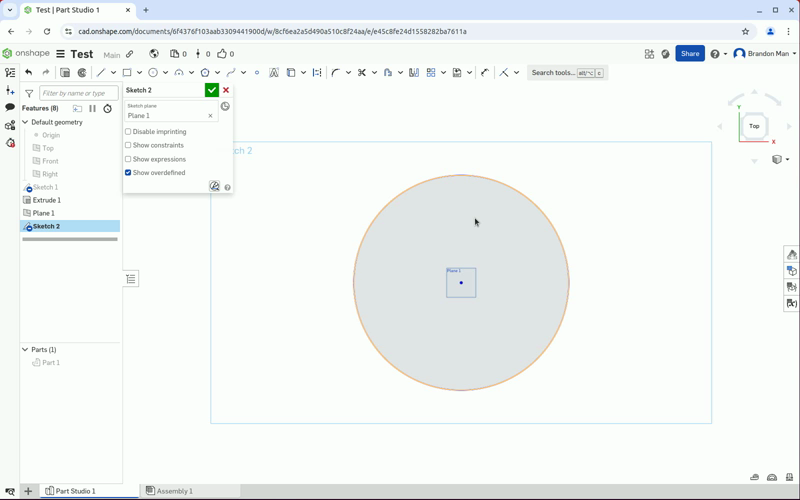
click(475, 217)
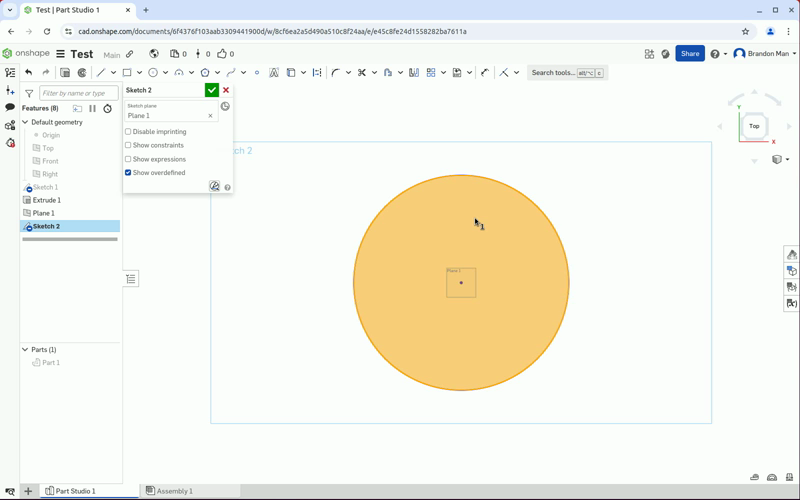
mouse_move(73, 352)
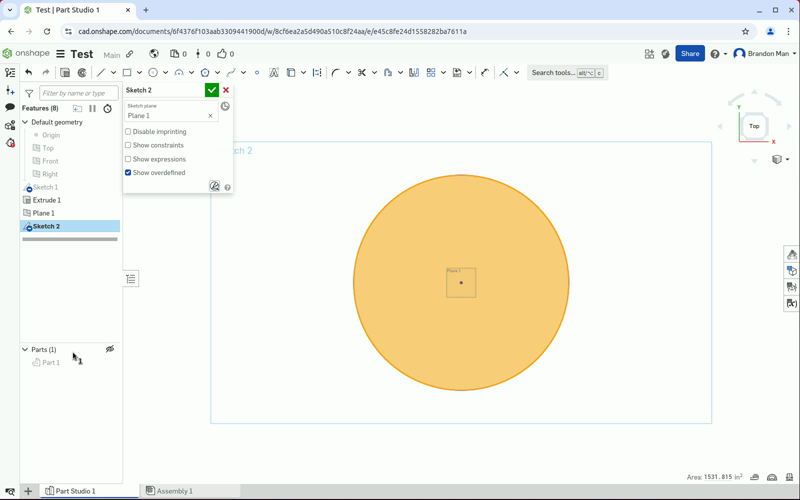
key(shift+y)
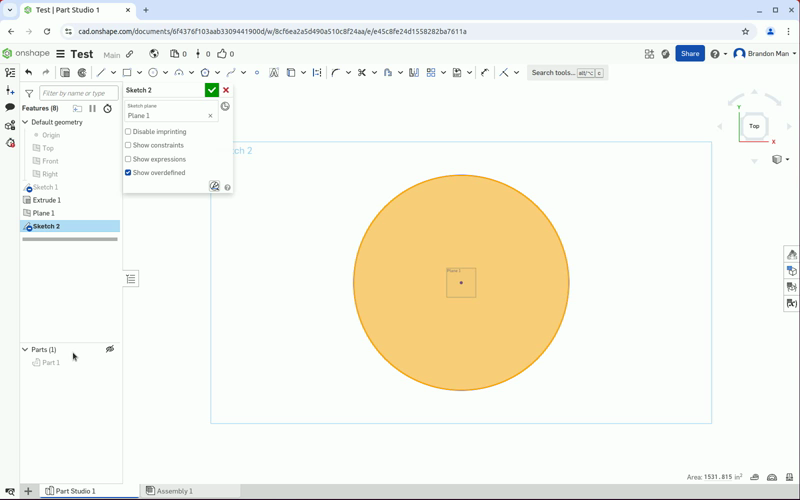
key(shift+e)
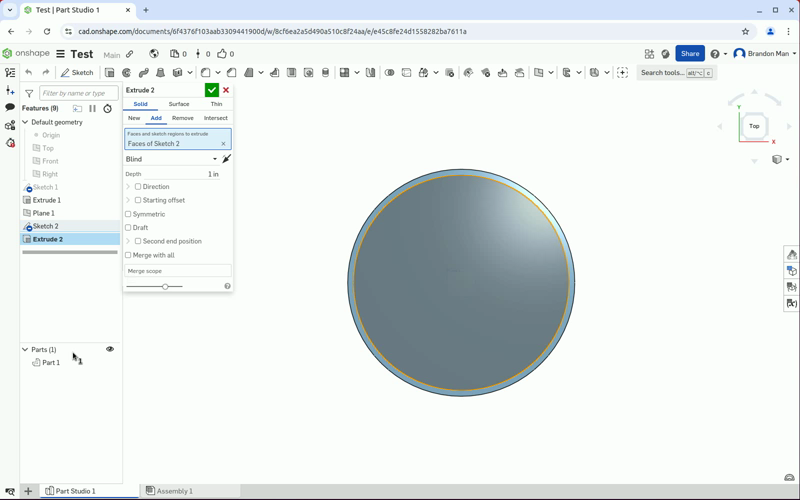
mouse_move(143, 106)
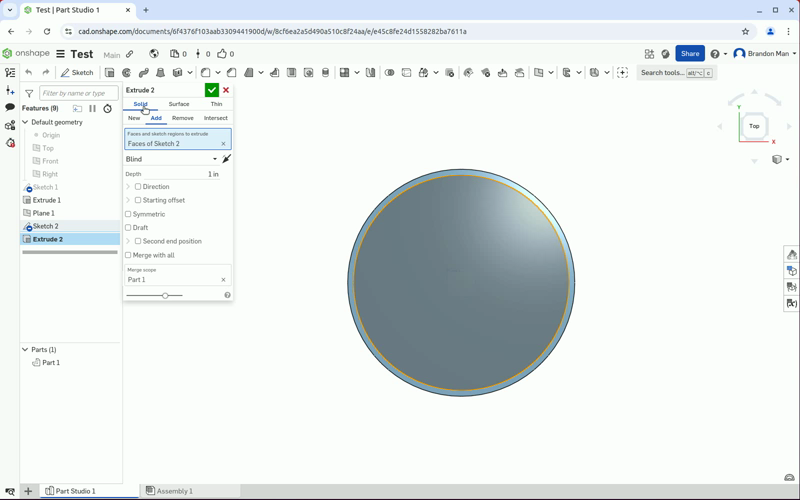
click(143, 106)
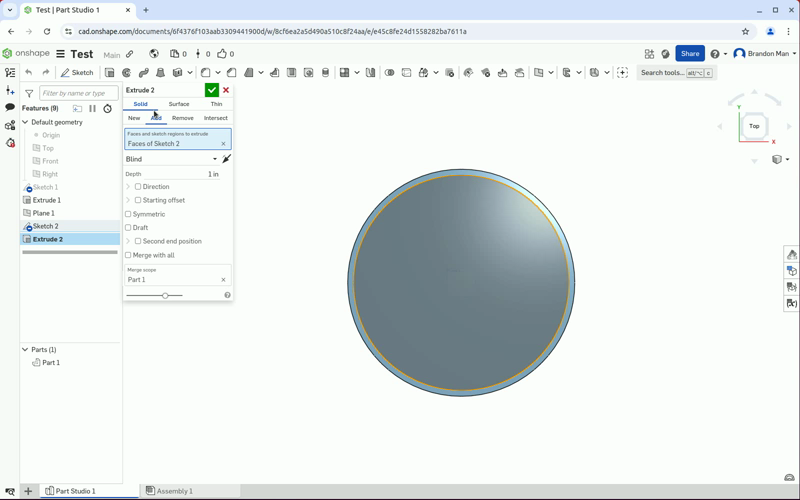
mouse_move(186, 120)
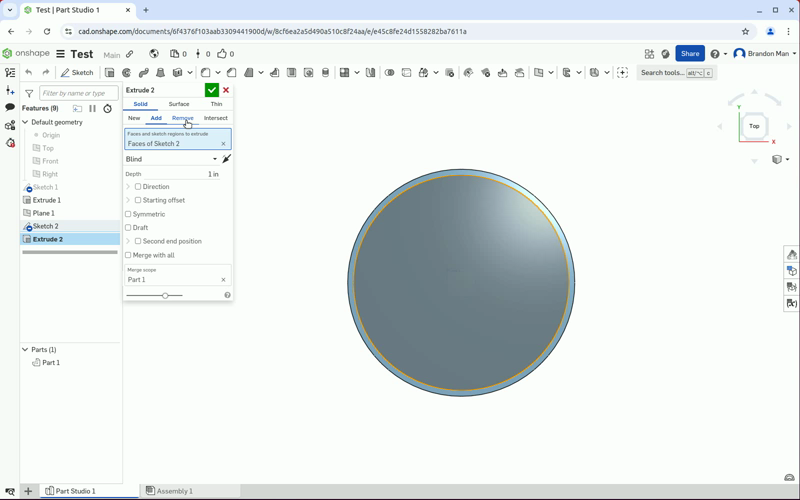
click(186, 120)
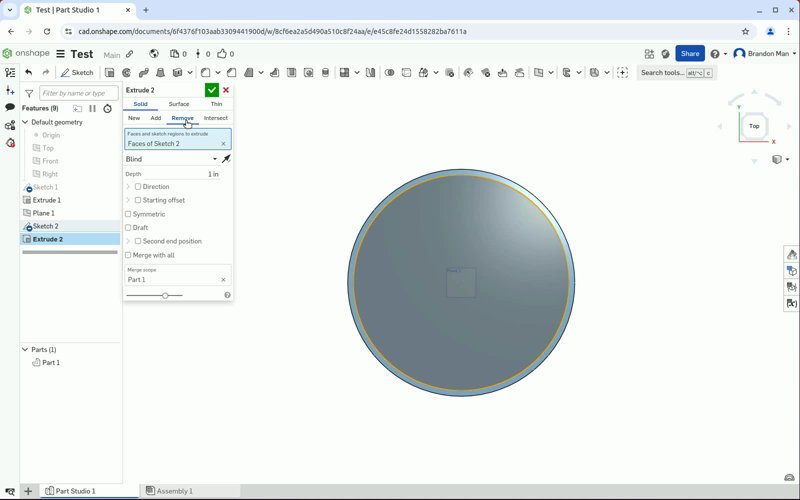
key(tab, 4)
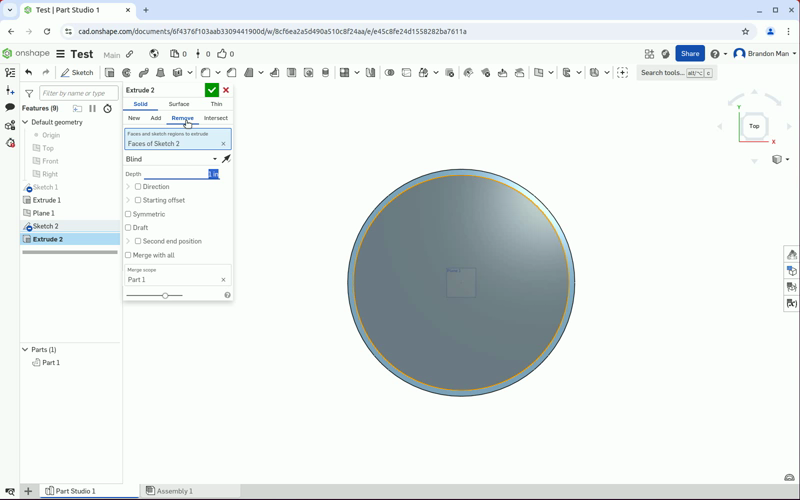
text(18.535)
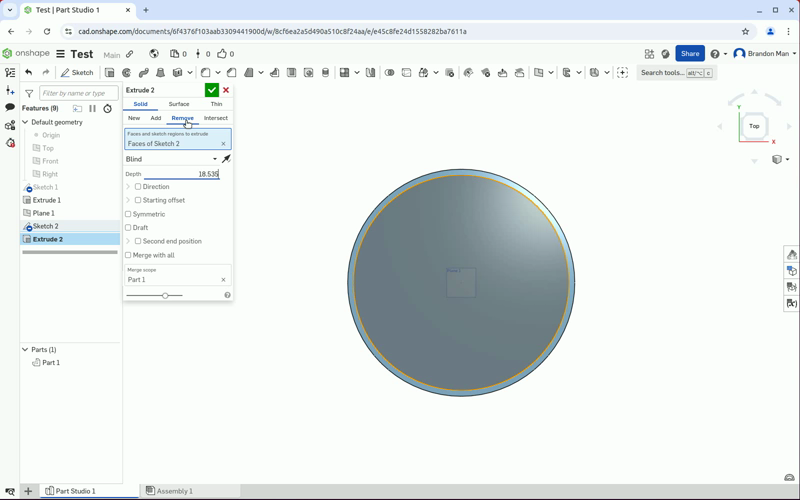
key(tab, 6)
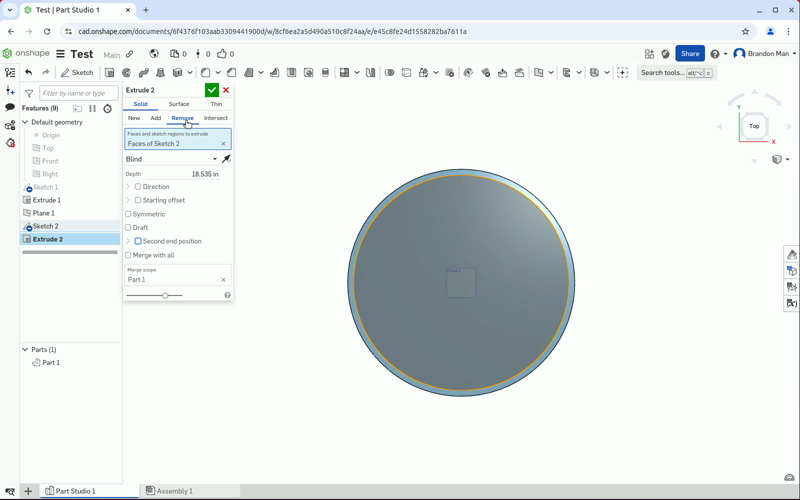
key(space)
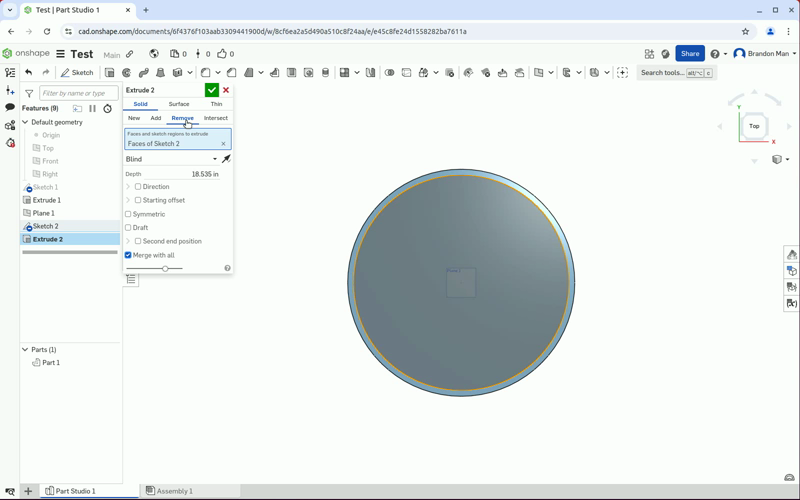
key(enter)
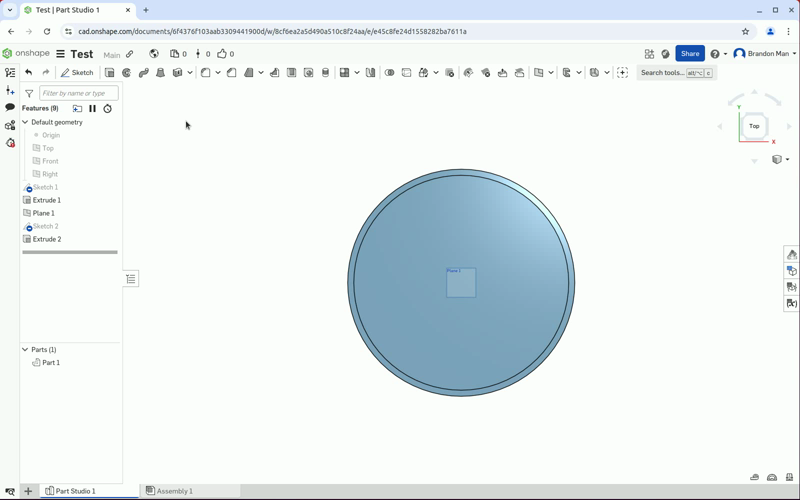
key(shift+h)
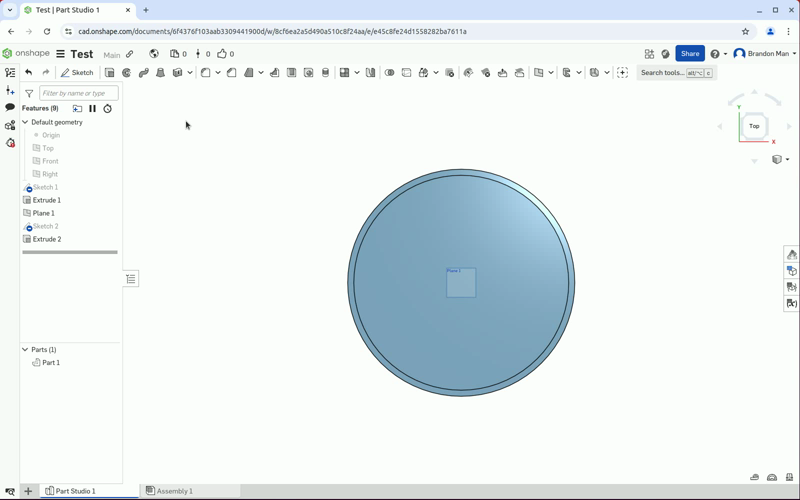
key(shift+h)
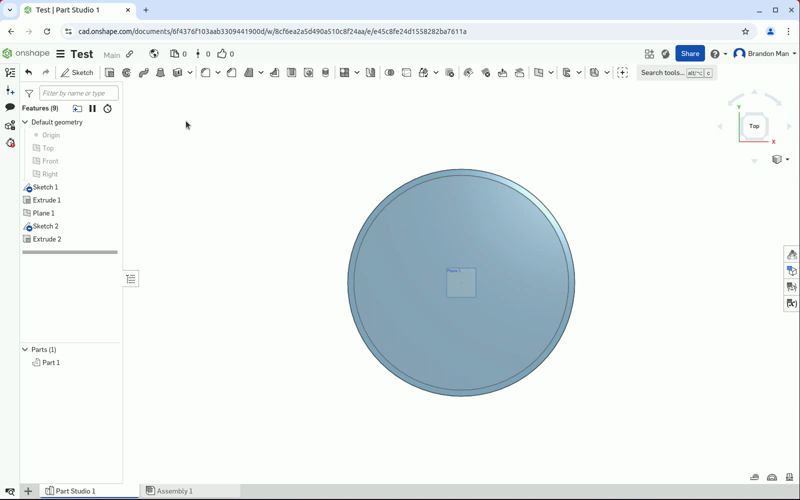
key(shift+7)
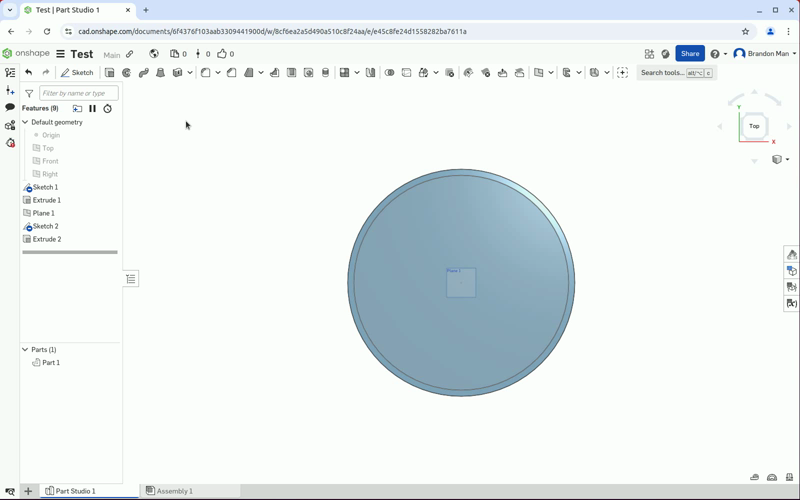
key(up, 3)
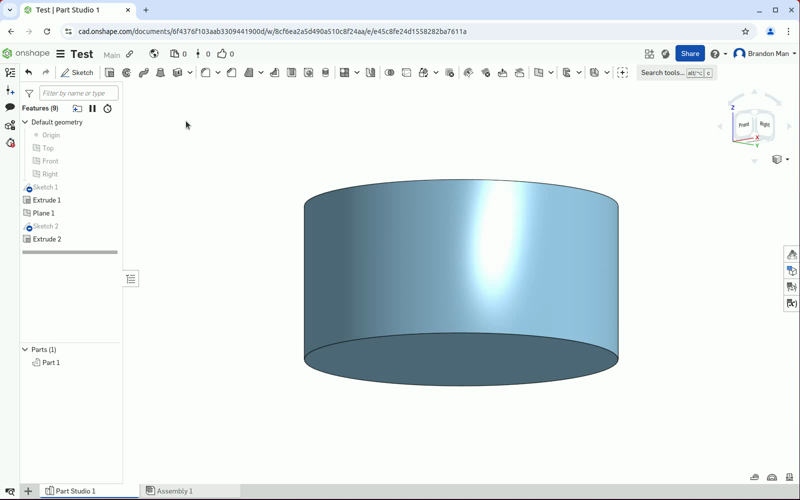
key(left, 3)
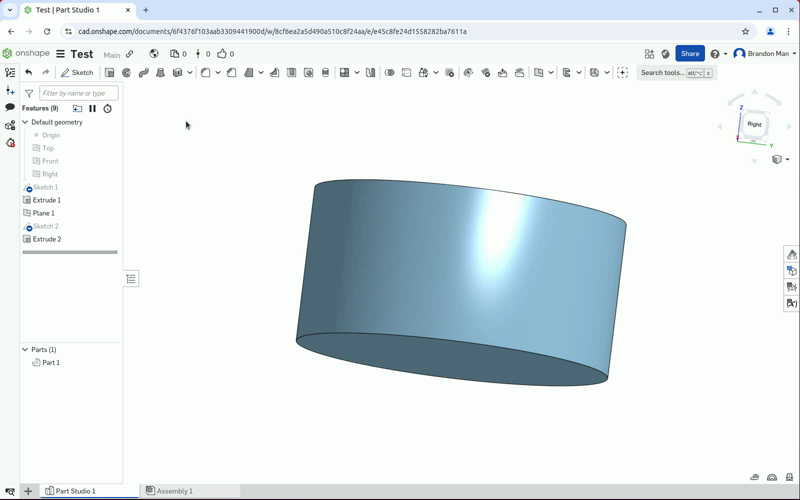
key(right, 3)
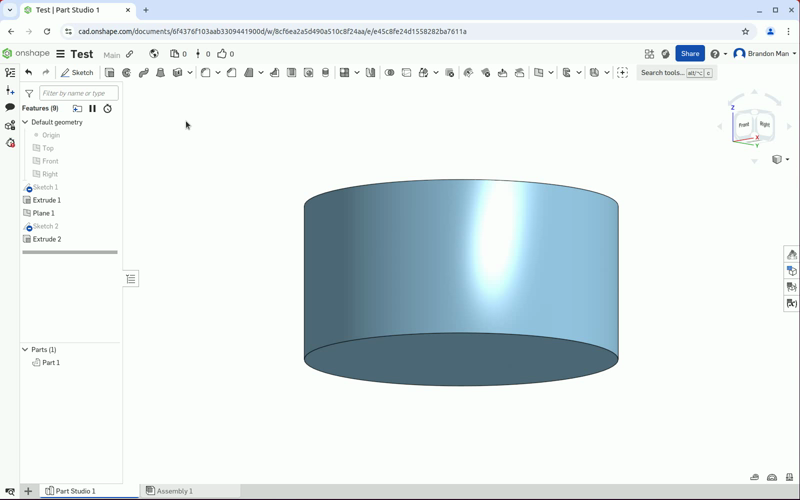
key(down, 3)
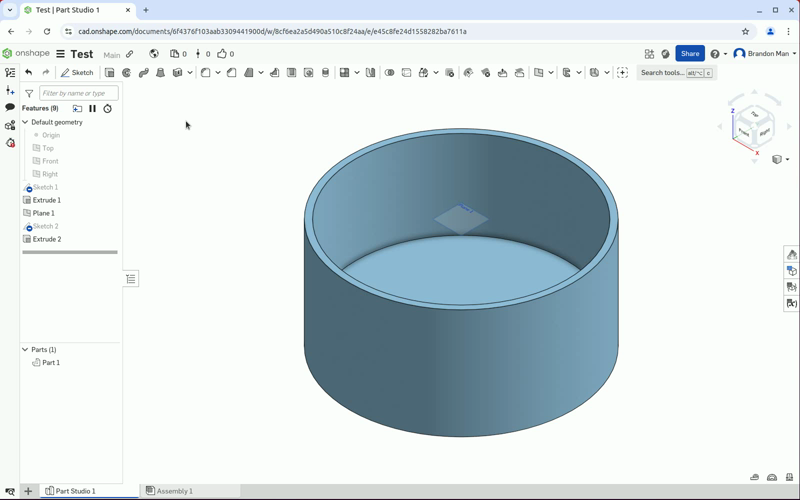
mouse_move(73, 189)
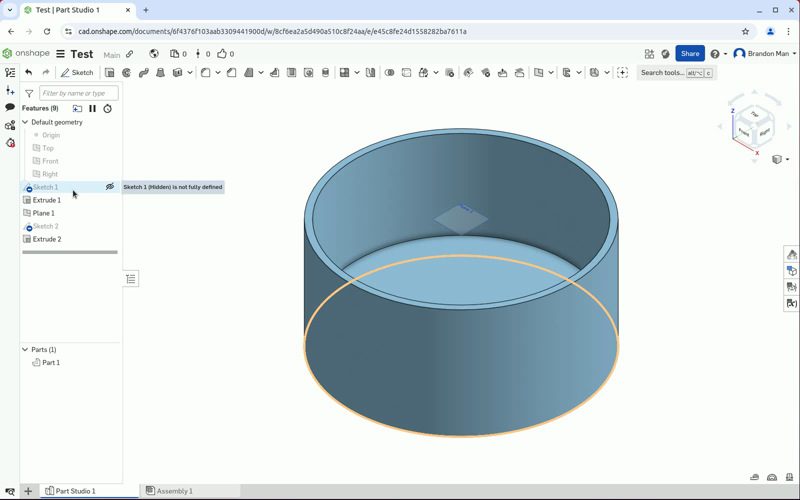
click(73, 189)